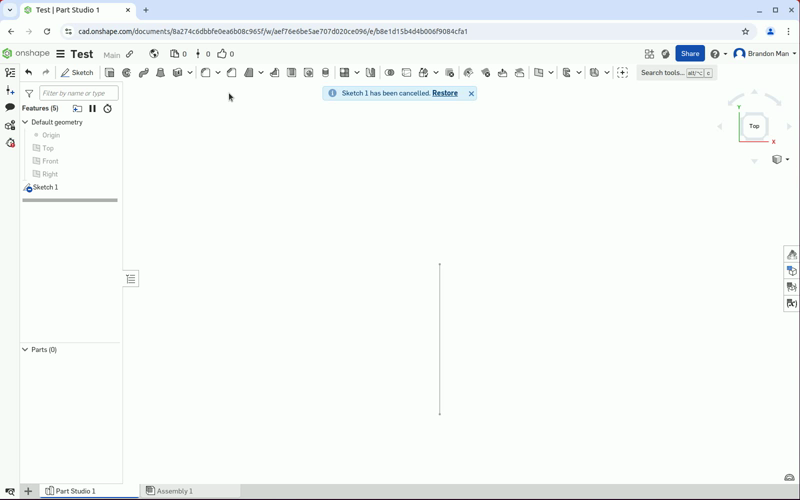
key(shift+h)
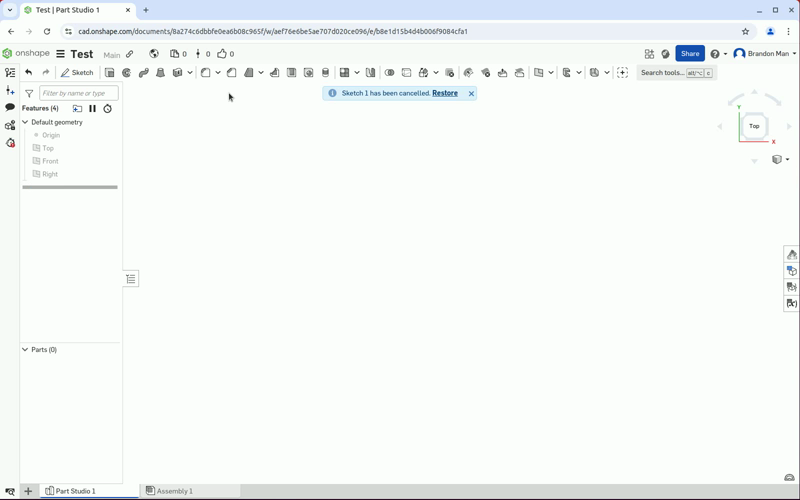
key(shift+s)
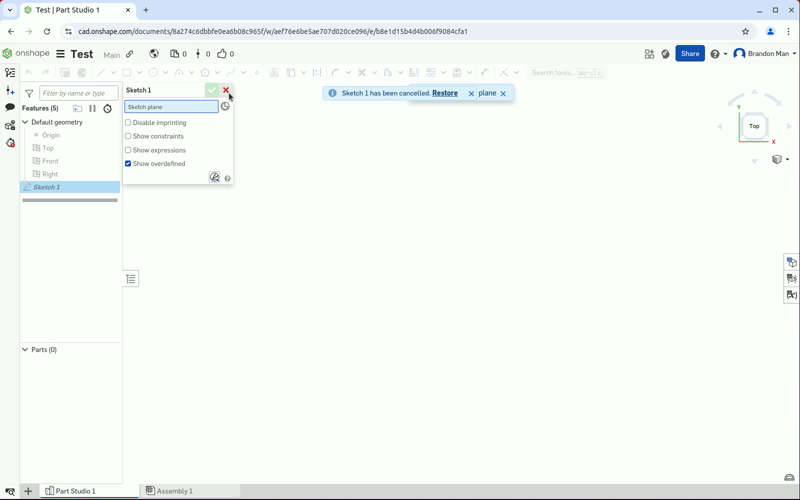
mouse_move(73, 150)
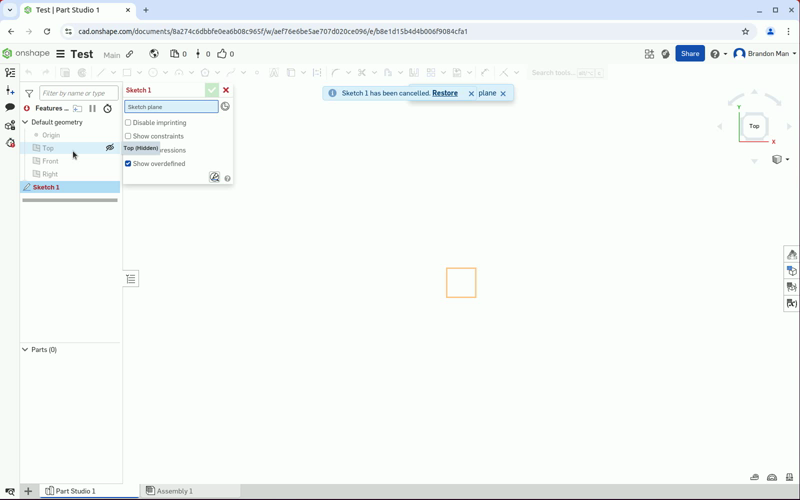
click(73, 150)
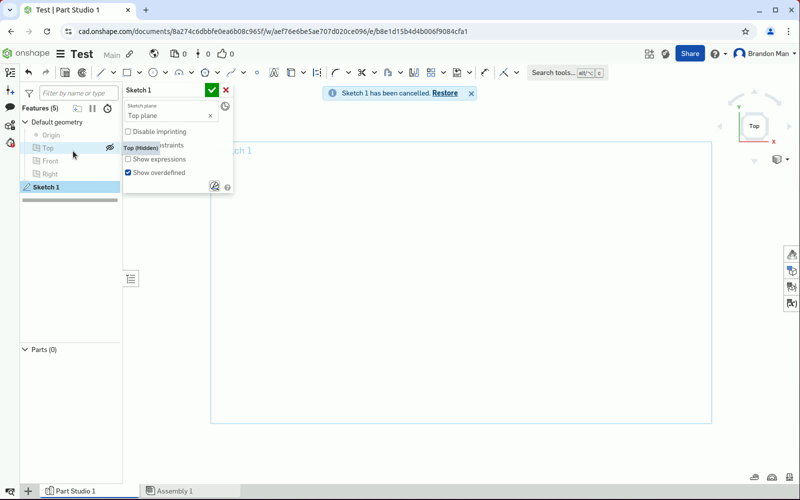
mouse_move(73, 352)
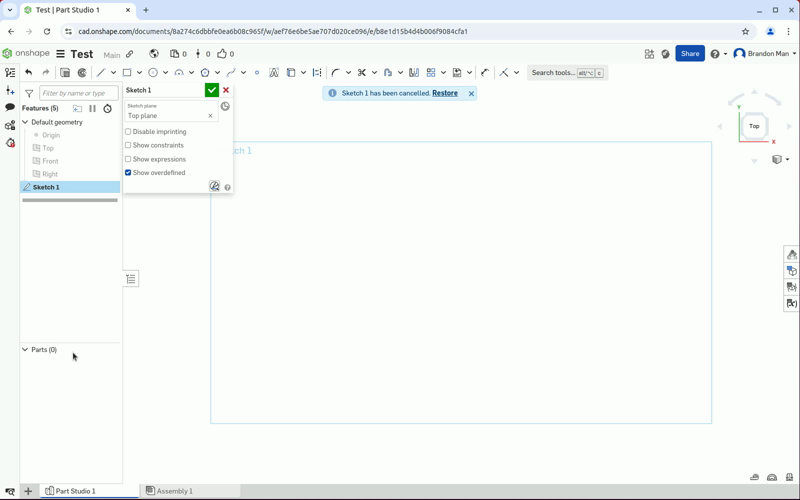
key(y)
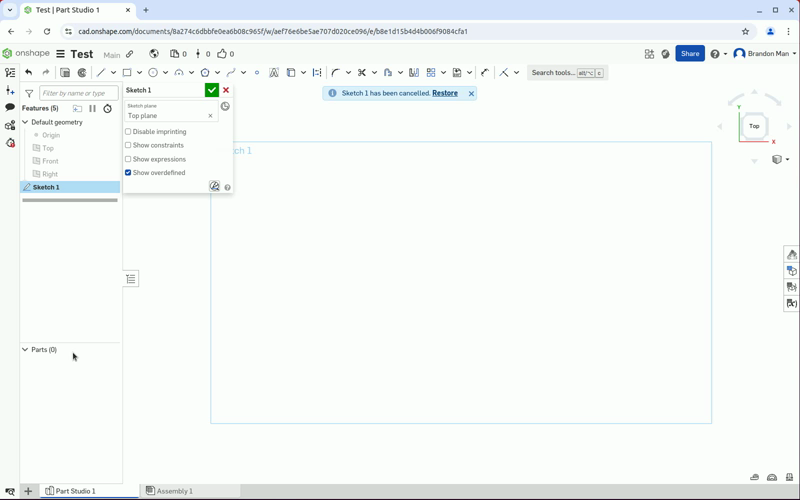
key(l)
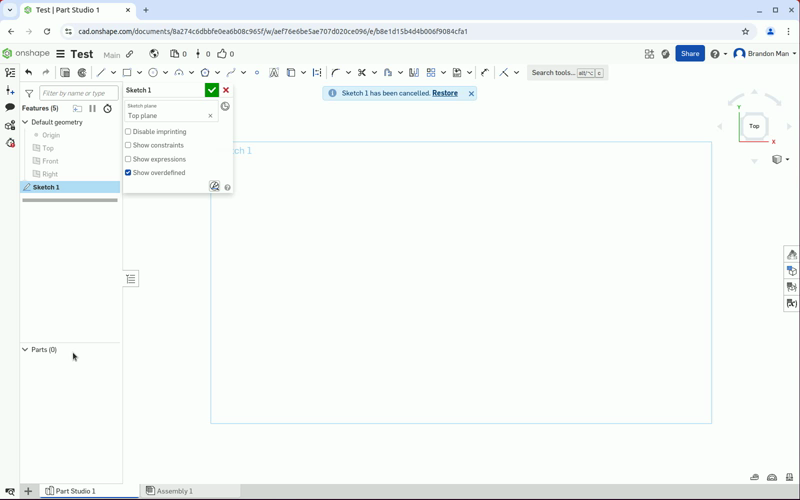
key_down(shift)
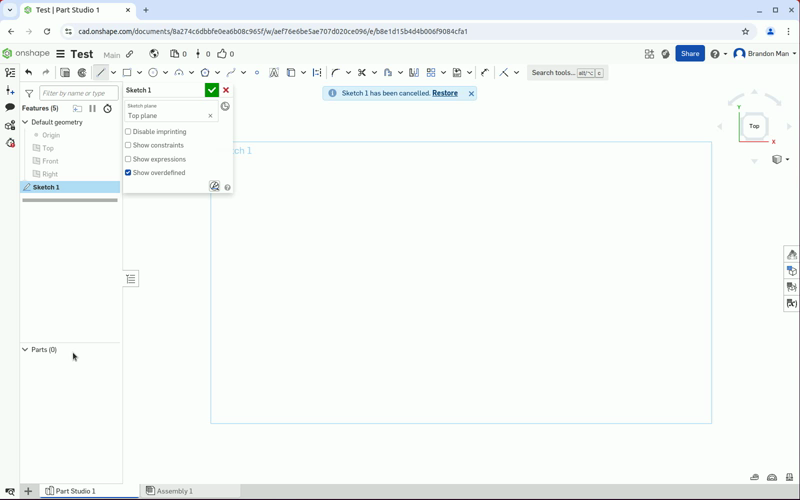
mouse_move(390, 318)
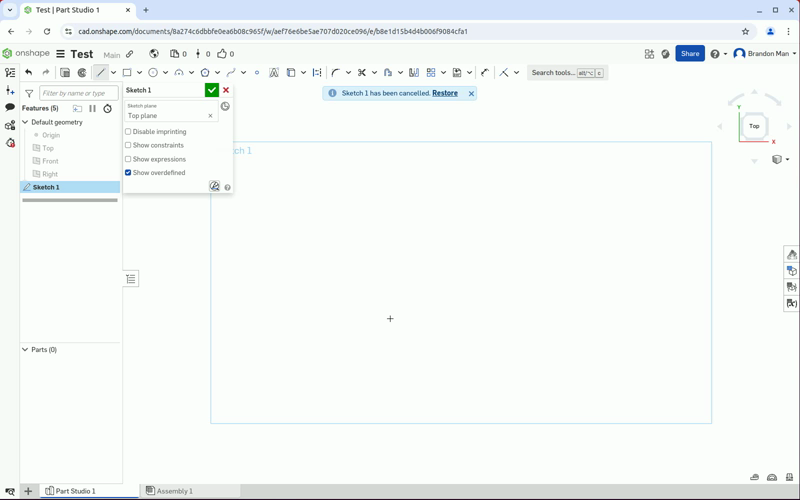
click(390, 318)
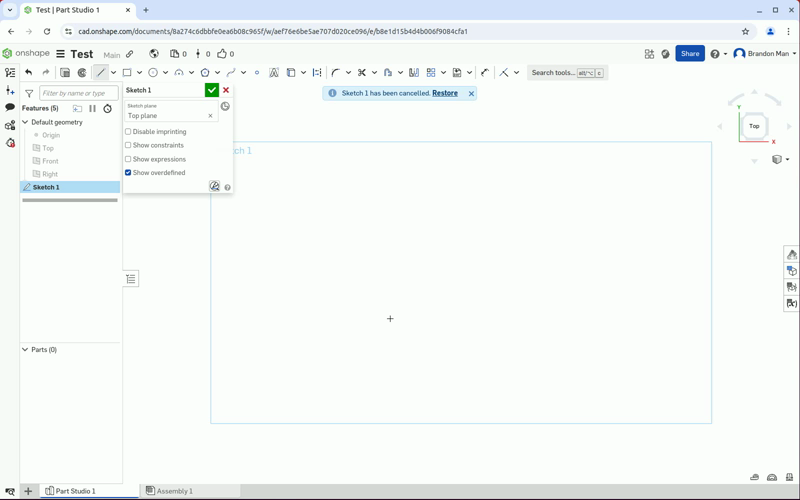
key_up(shift)
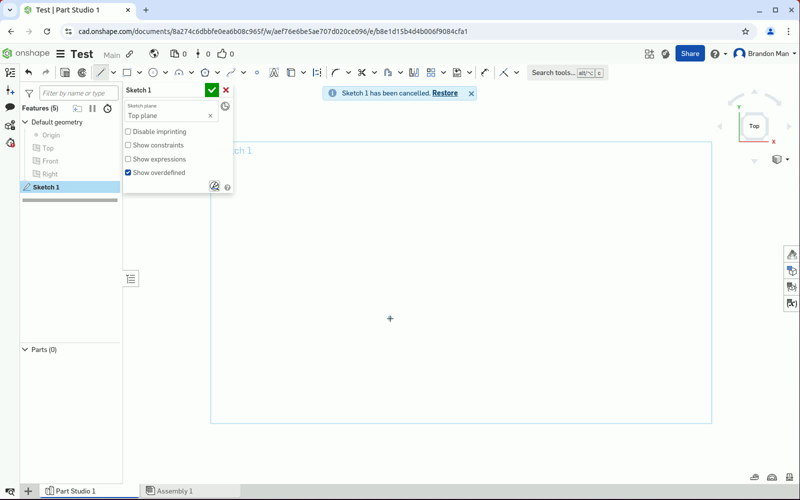
key_down(shift)
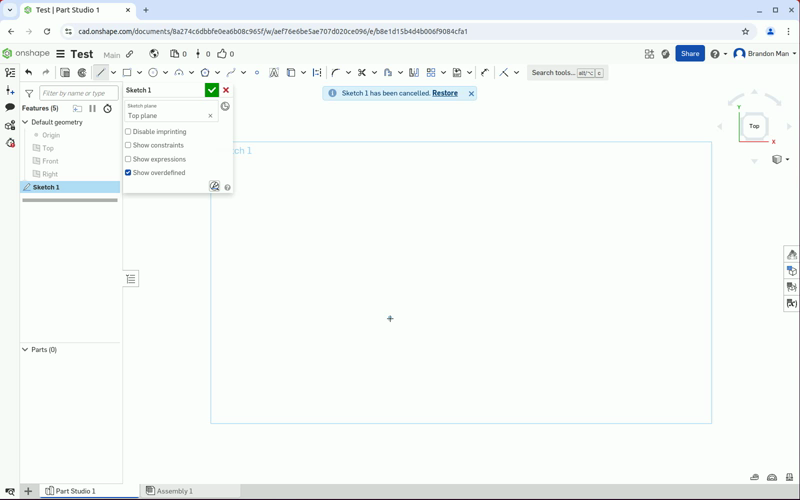
mouse_move(530, 247)
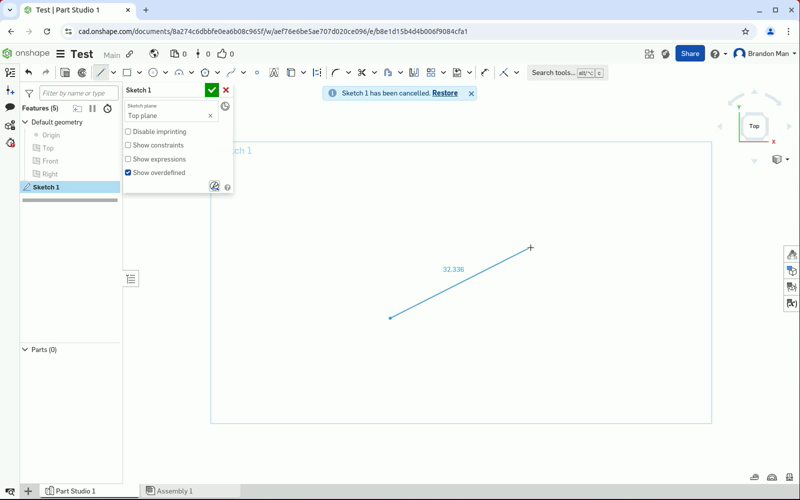
click(530, 247)
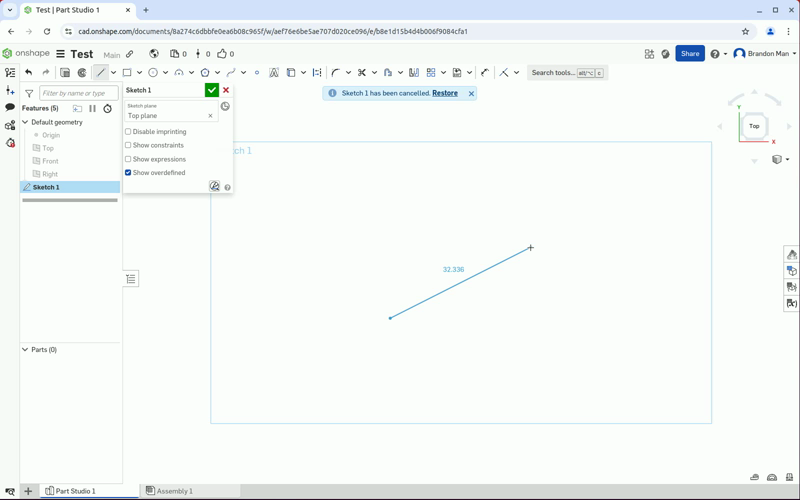
key_up(shift)
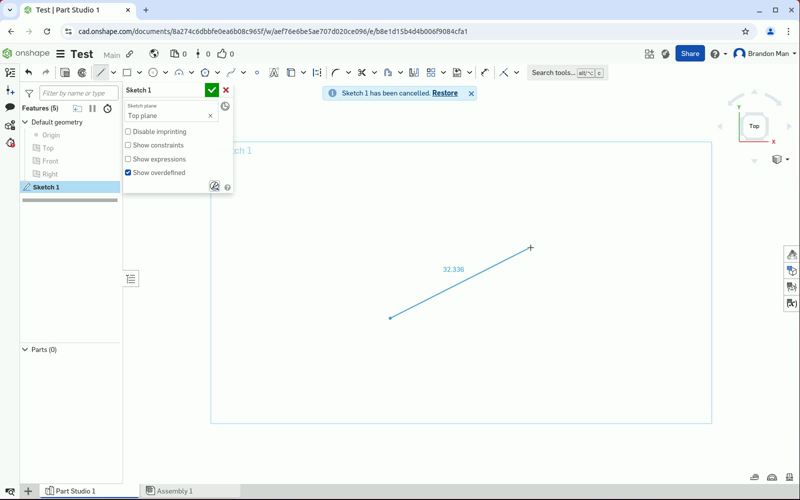
key_down(shift)
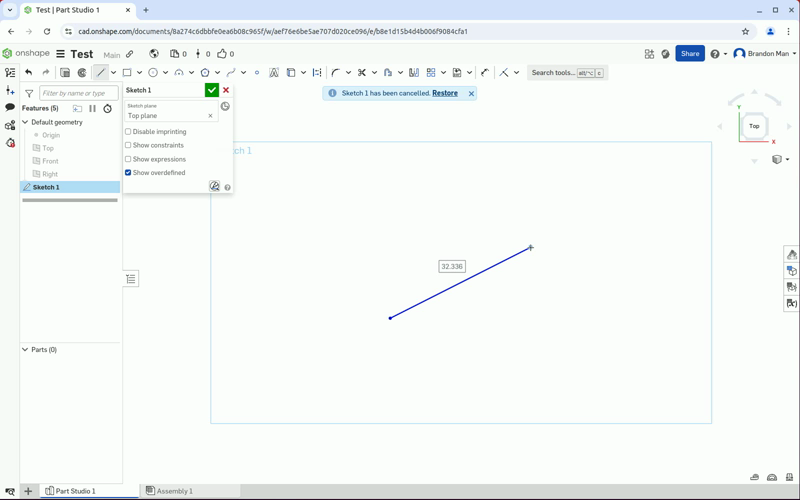
mouse_move(390, 247)
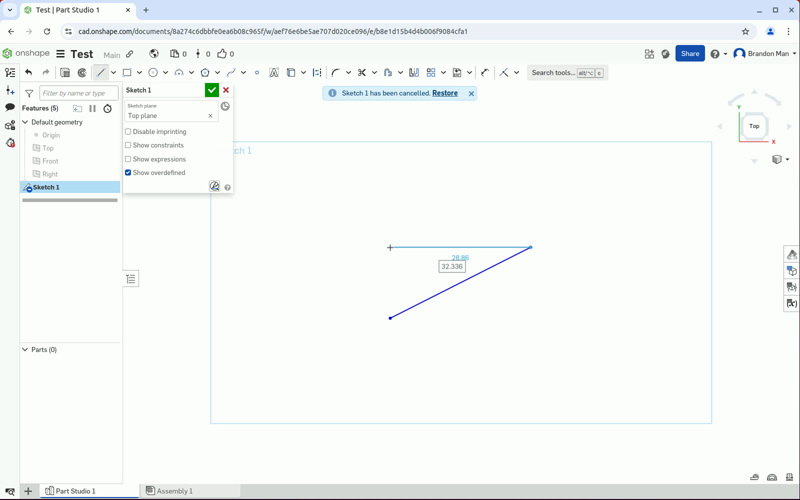
click(390, 247)
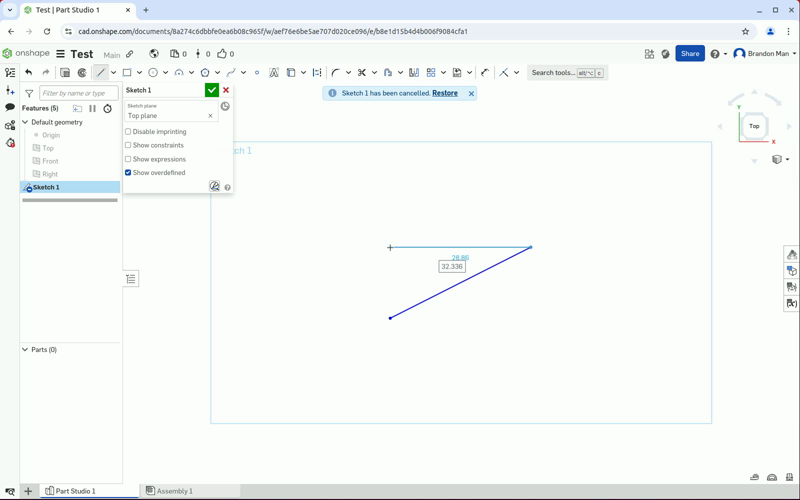
key_up(shift)
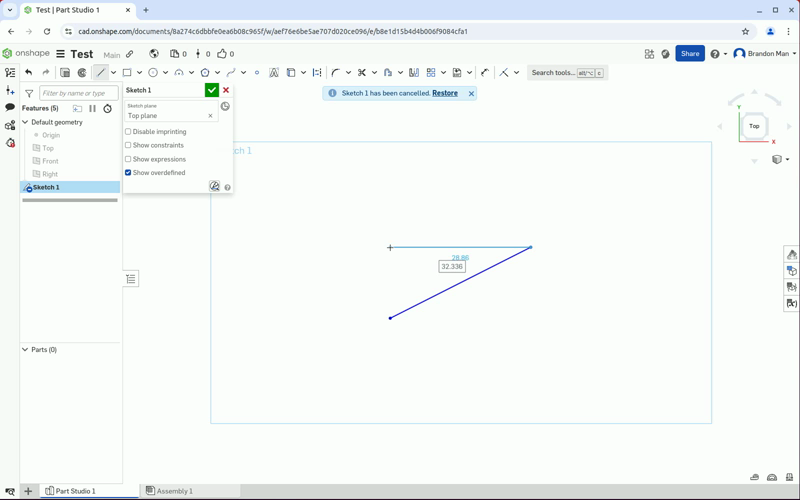
key_down(shift)
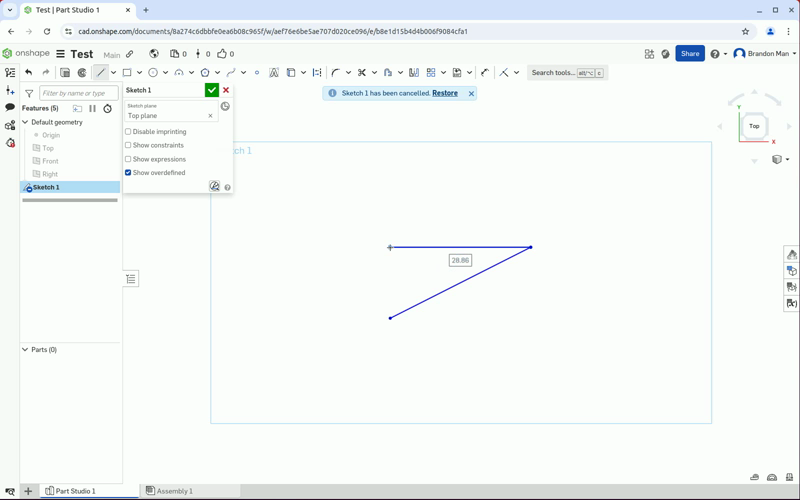
mouse_move(390, 318)
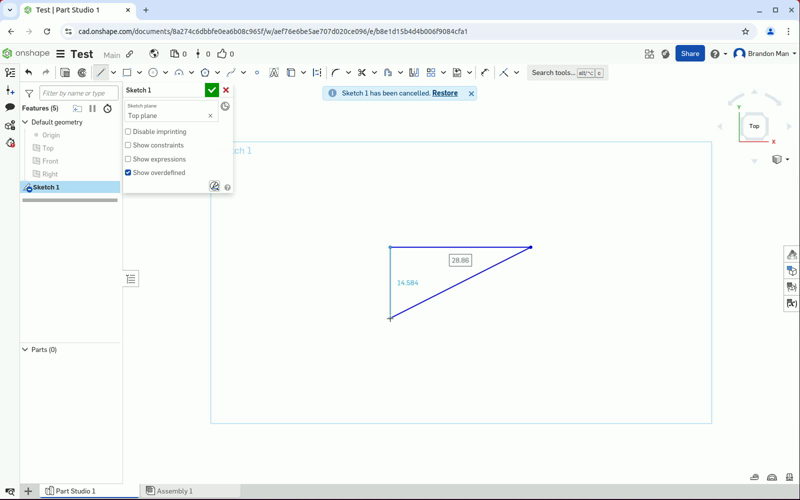
key_up(shift)
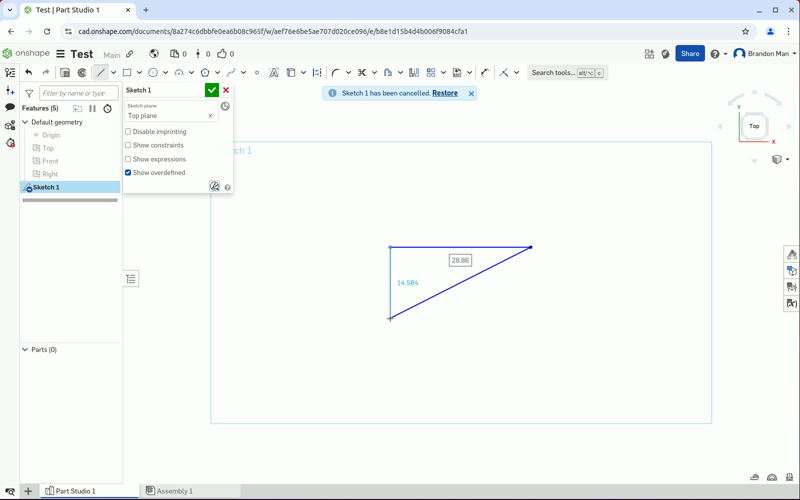
click(390, 318)
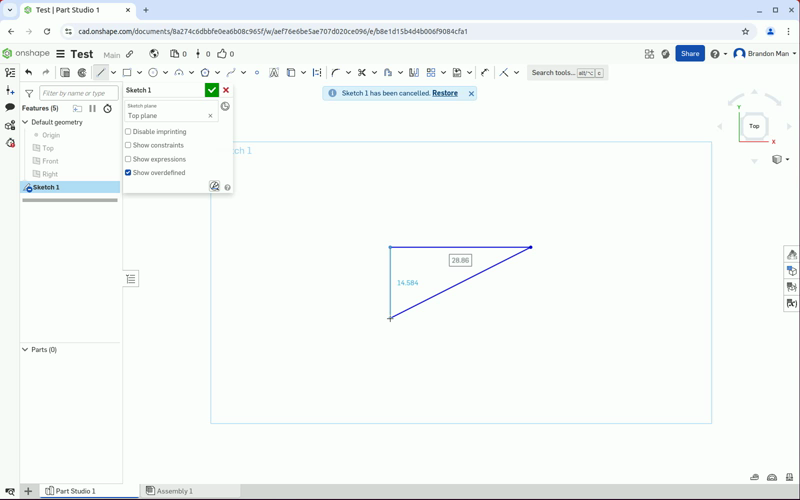
key(esc)
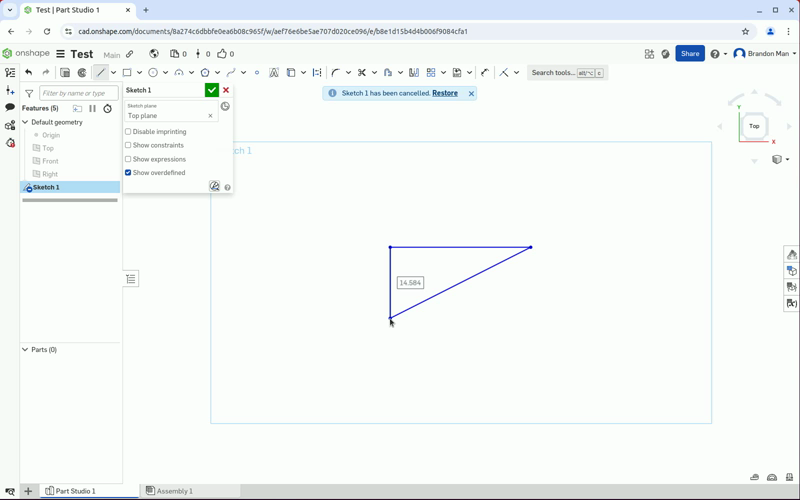
mouse_move(394, 262)
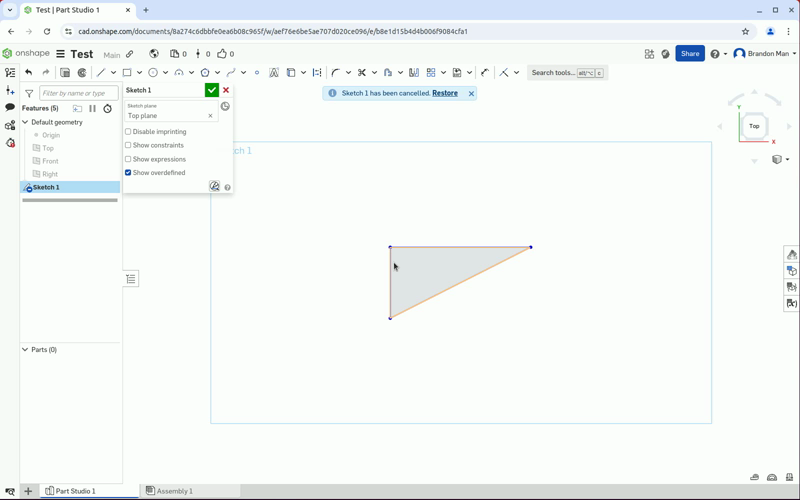
click(394, 262)
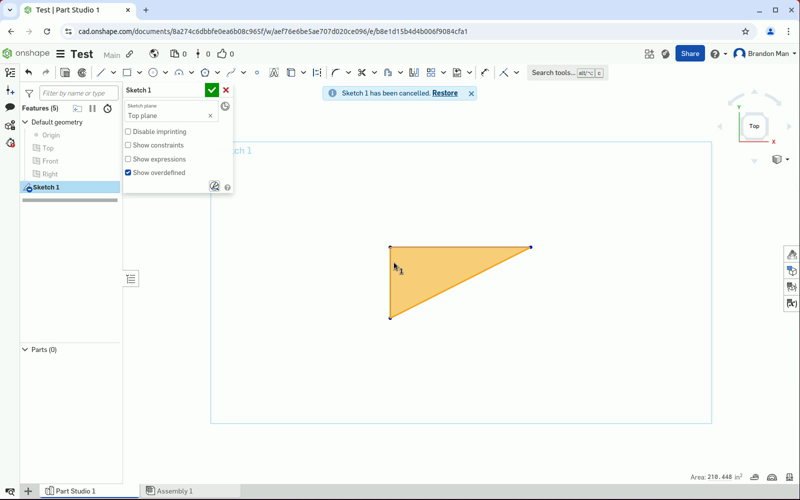
mouse_move(73, 352)
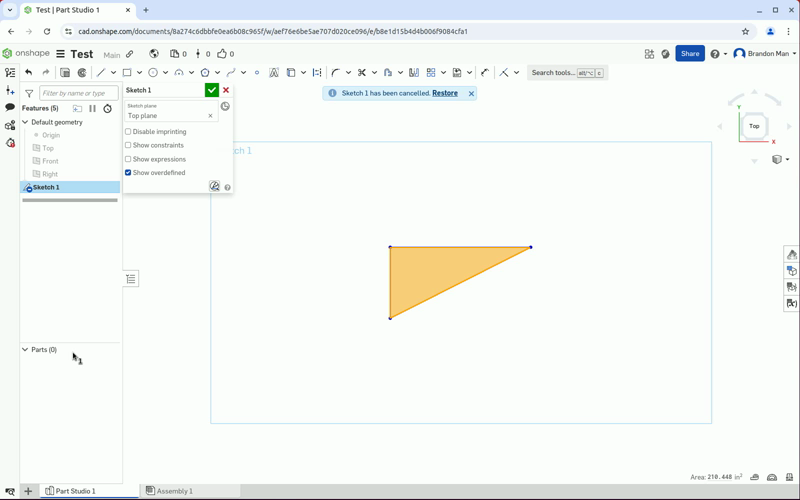
key(shift+y)
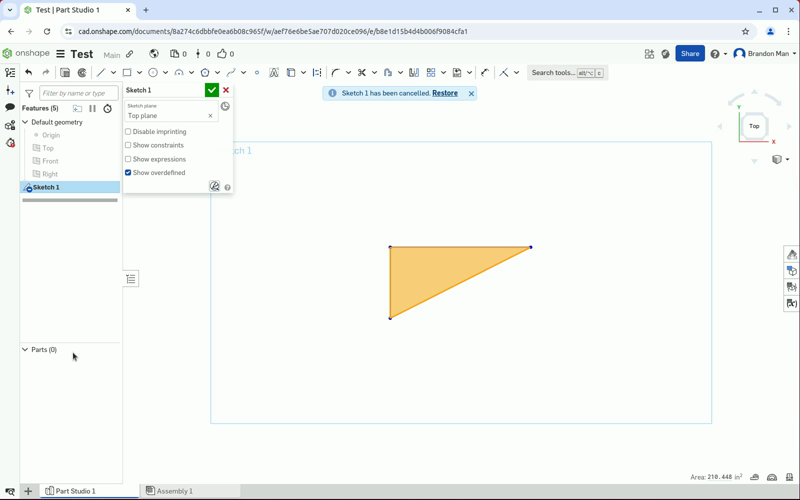
key(shift+e)
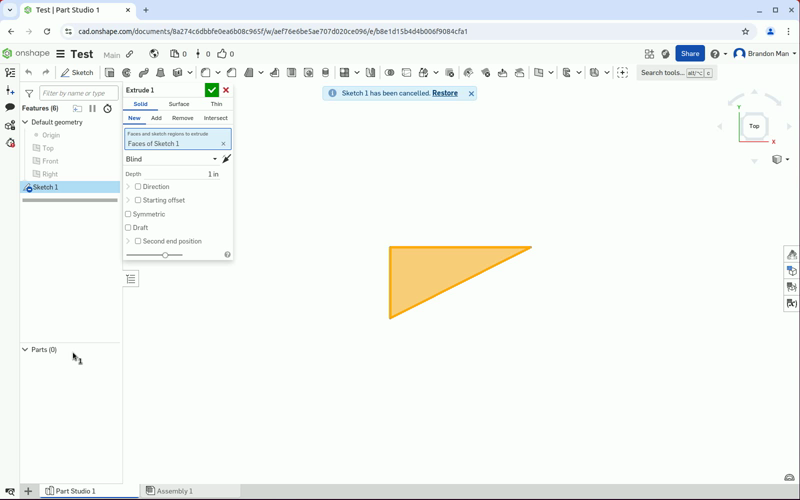
mouse_move(143, 106)
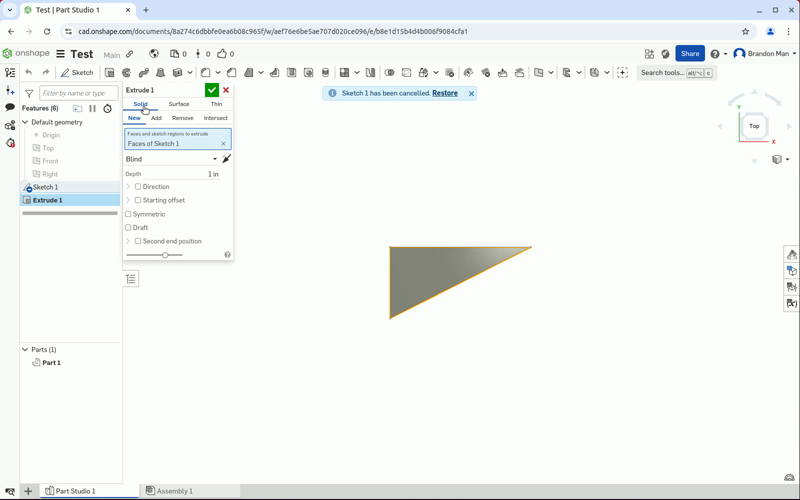
click(143, 106)
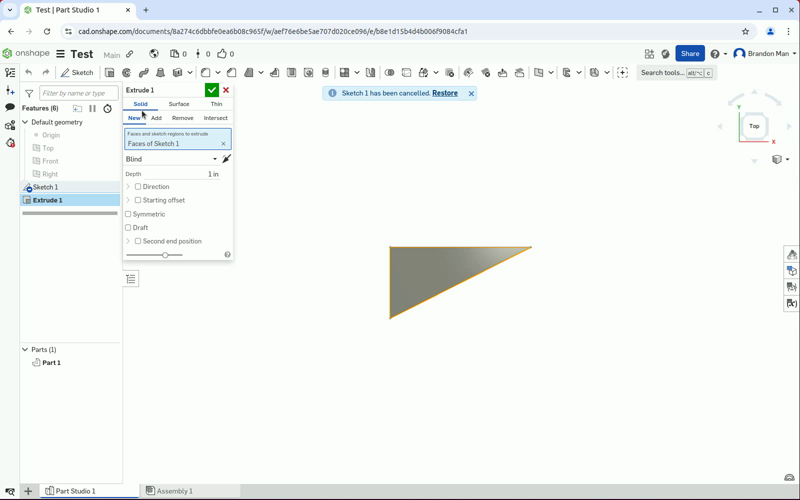
mouse_move(137, 120)
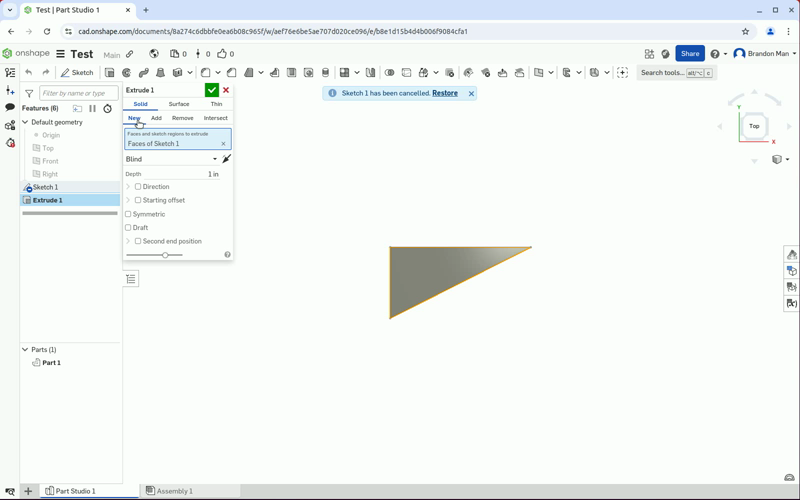
click(137, 120)
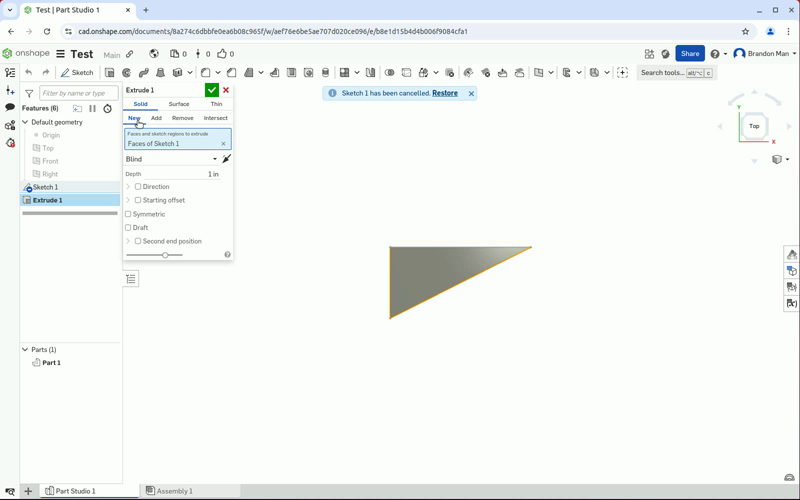
key(tab, 4)
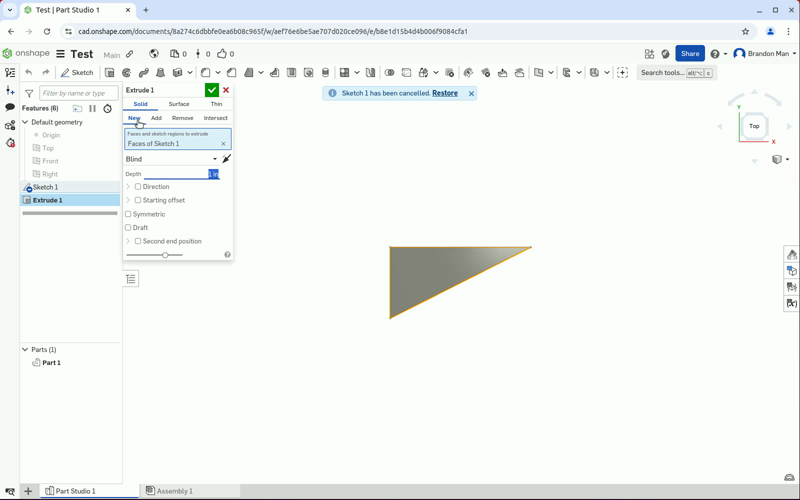
text(23.108)
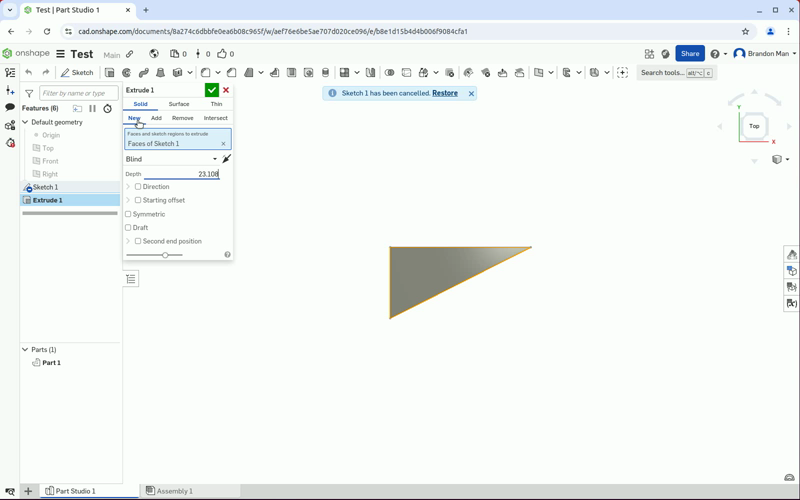
key(enter)
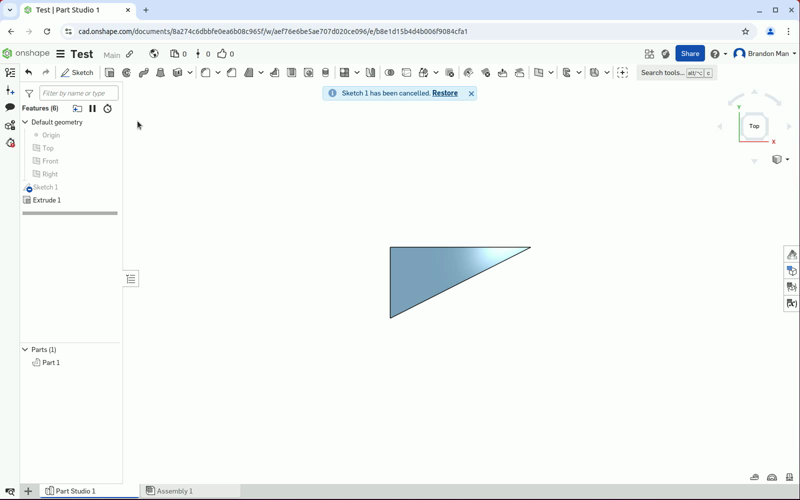
key(shift+h)
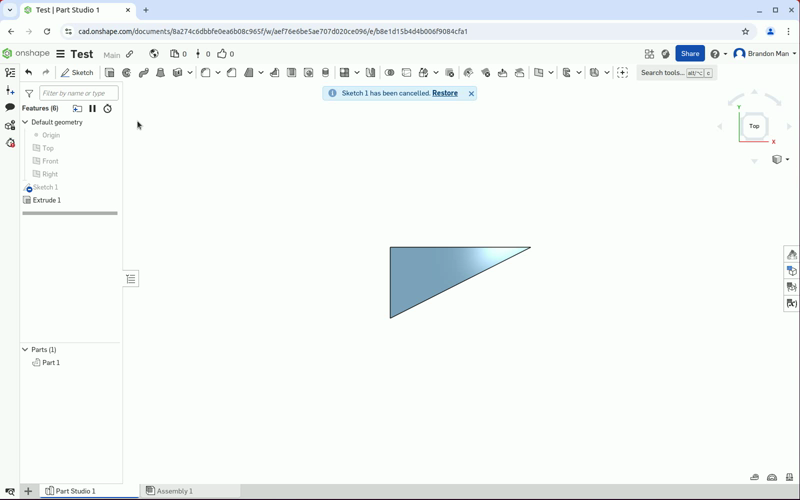
key(shift+h)
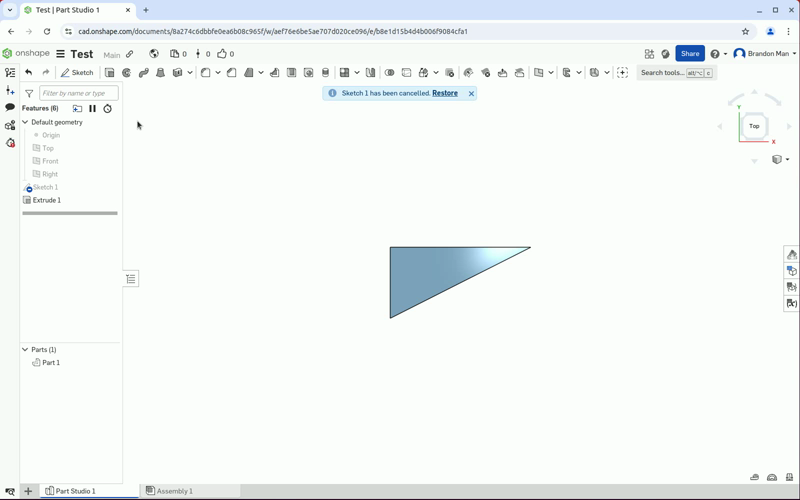
mouse_move(73, 189)
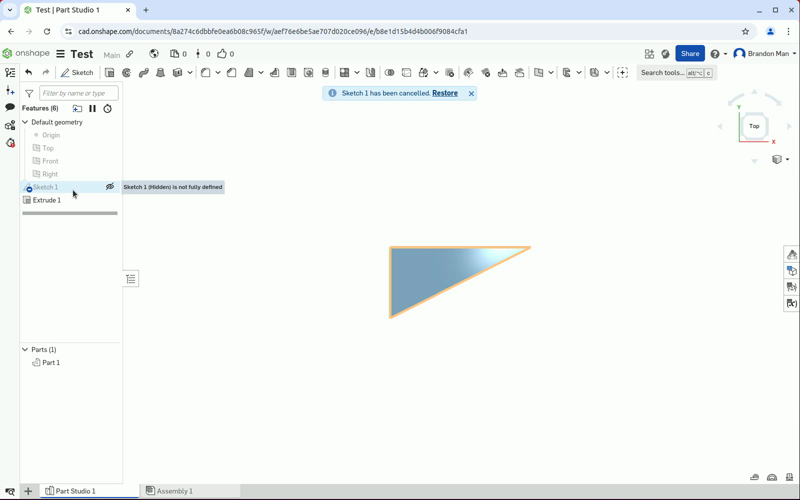
click(73, 189)
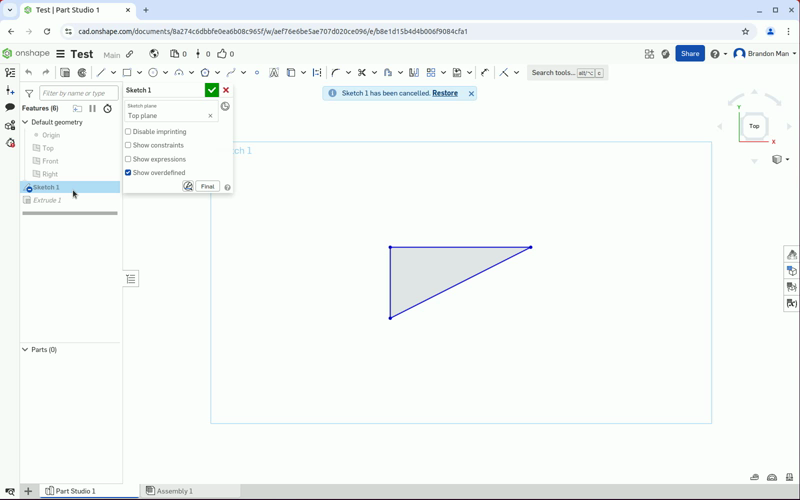
mouse_move(229, 92)
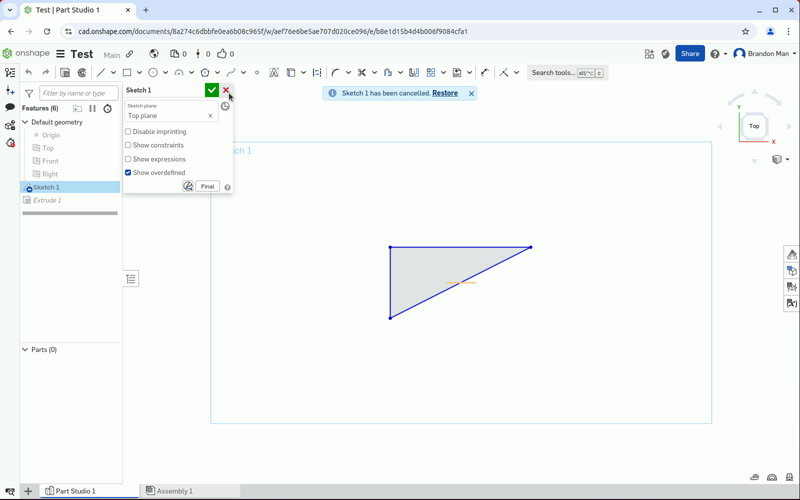
click(229, 92)
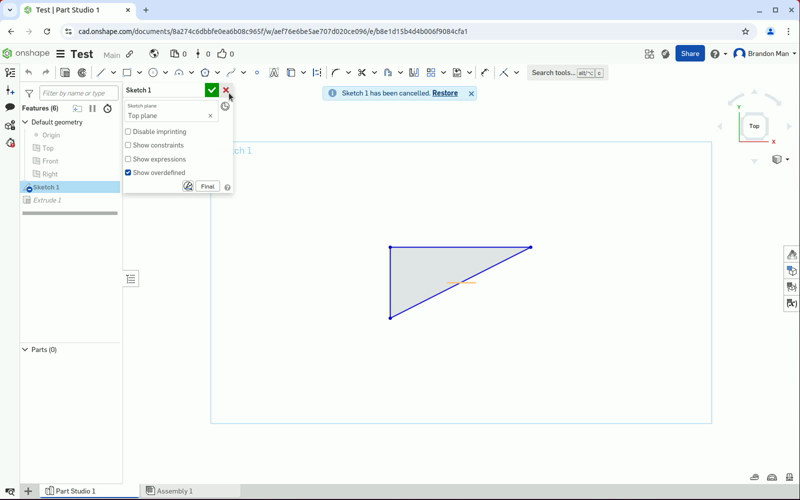
key(shift+s)
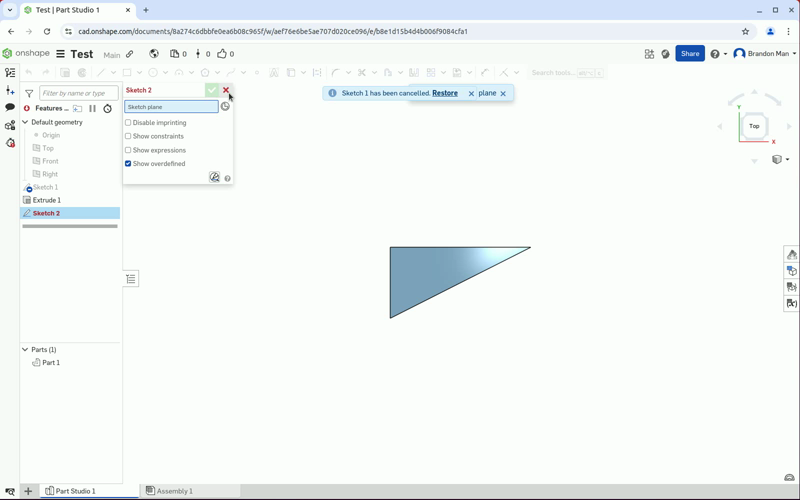
mouse_move(73, 150)
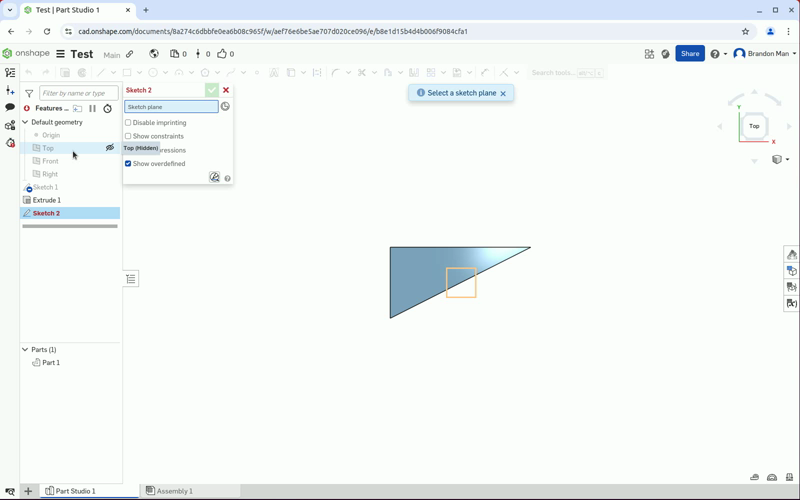
click(73, 150)
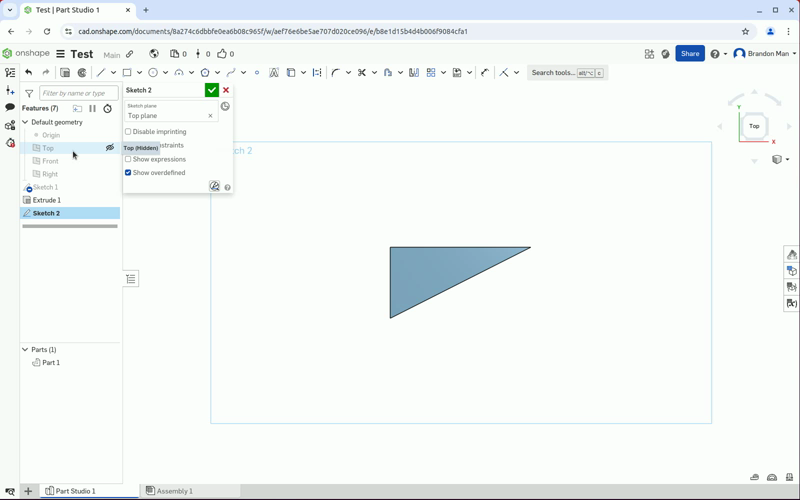
mouse_move(73, 352)
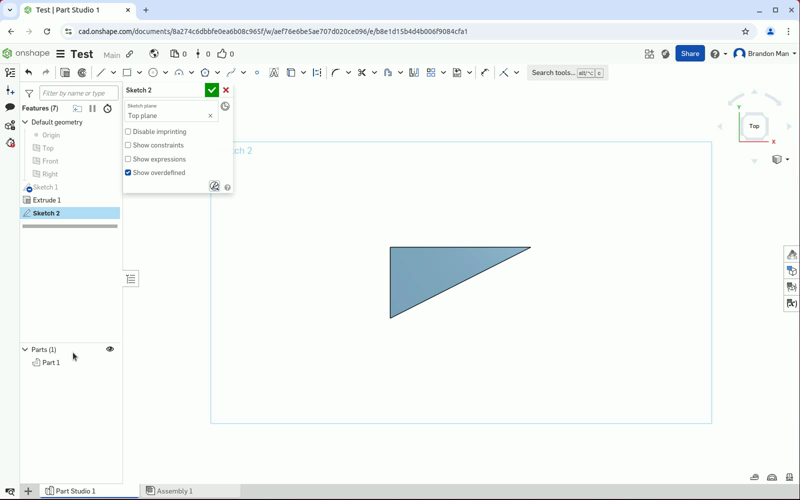
key(y)
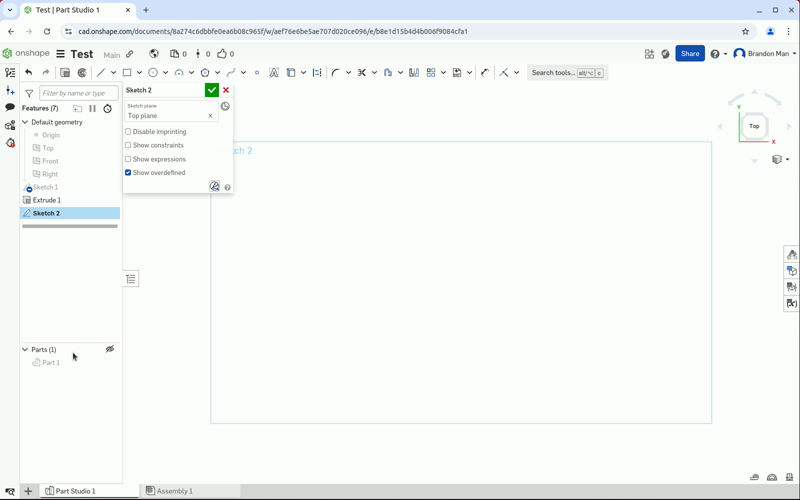
key(l)
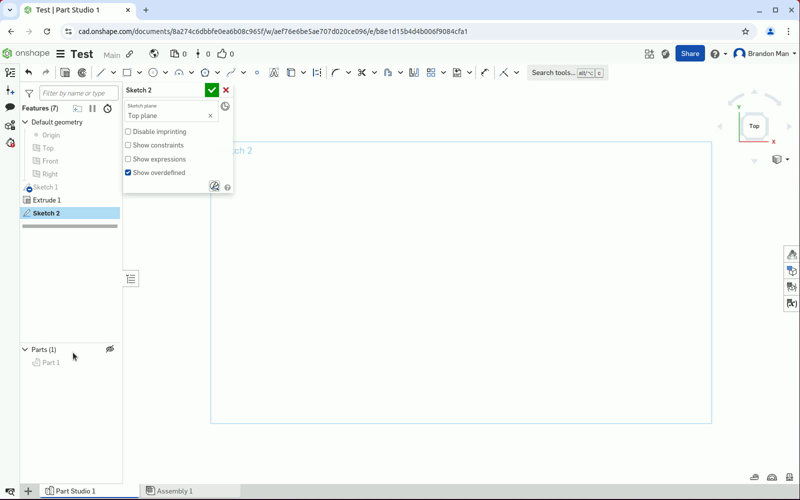
key_down(shift)
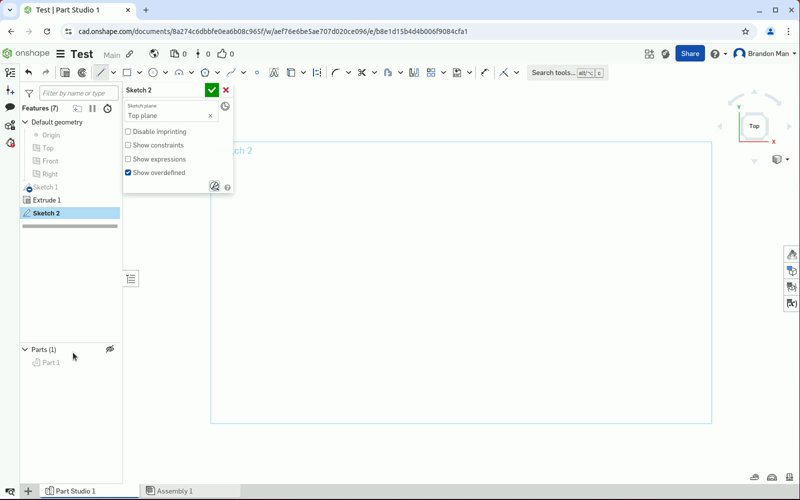
mouse_move(390, 318)
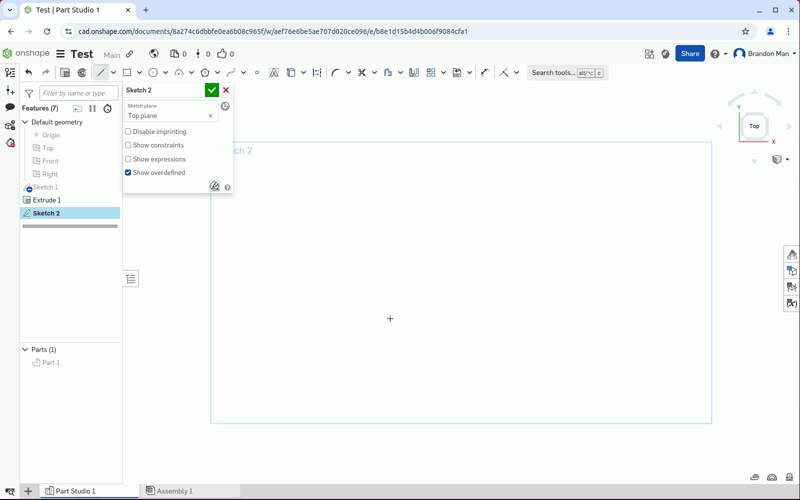
click(390, 318)
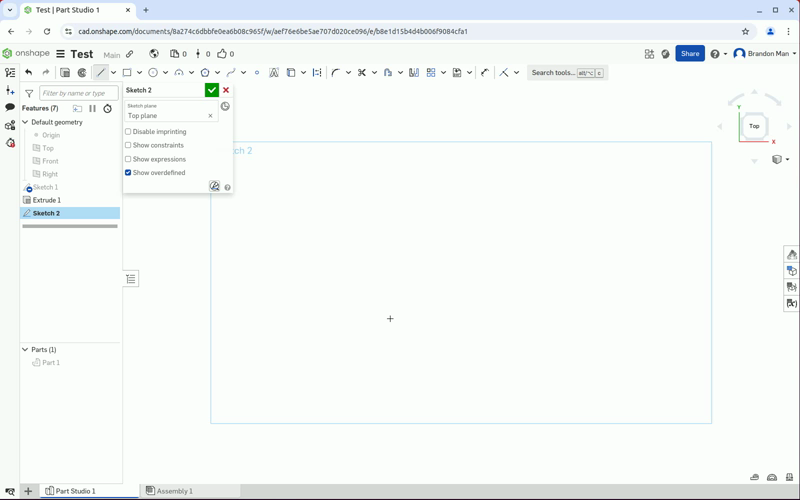
key_up(shift)
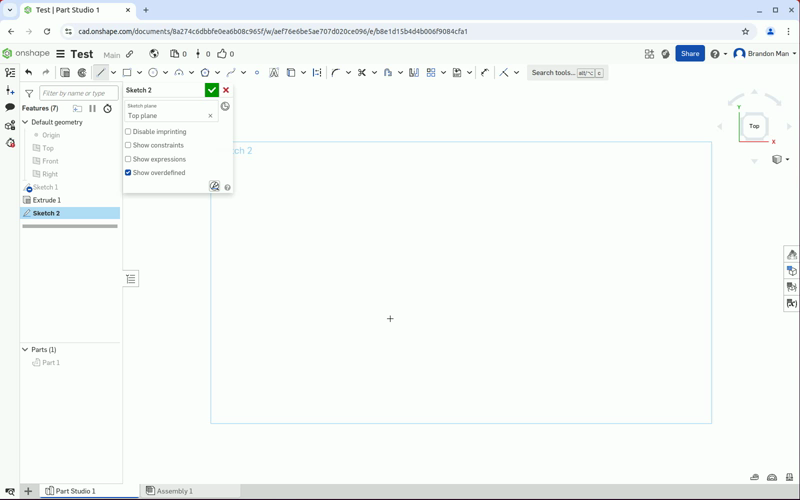
key_down(shift)
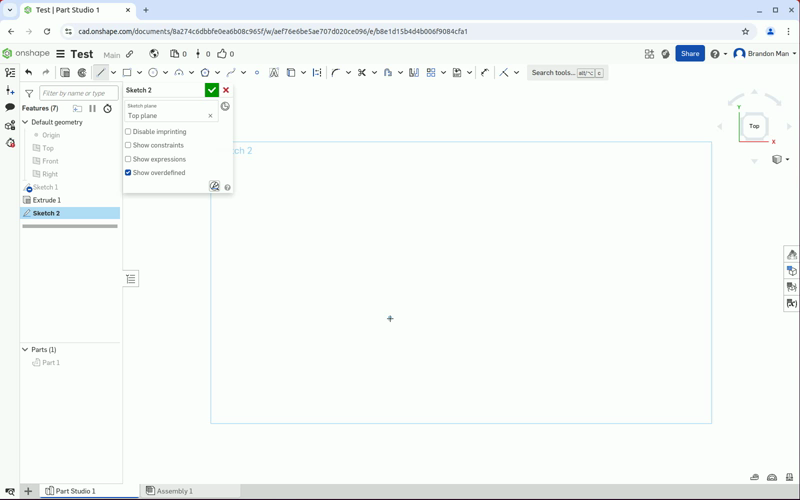
mouse_move(530, 318)
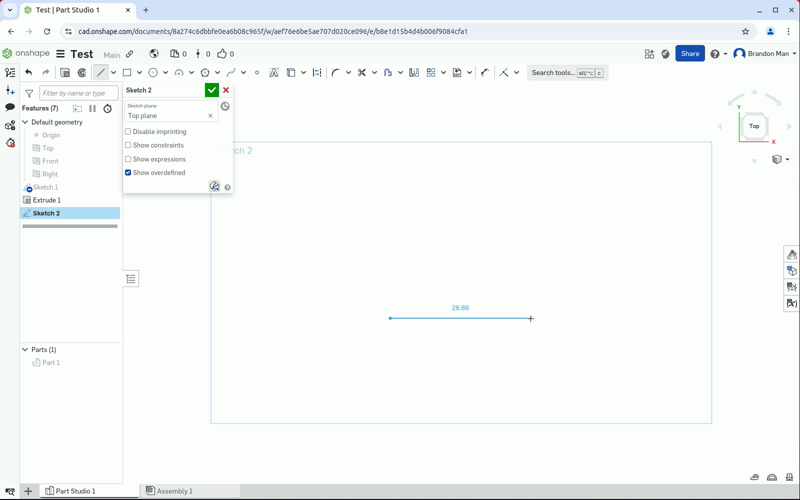
click(530, 318)
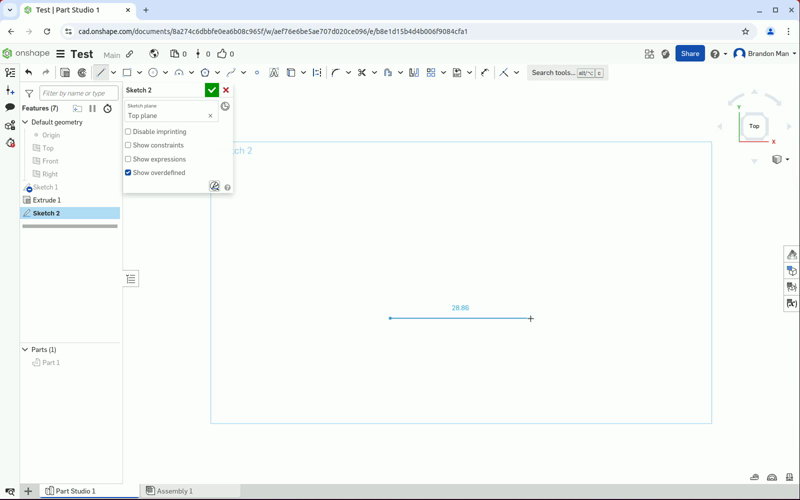
key_up(shift)
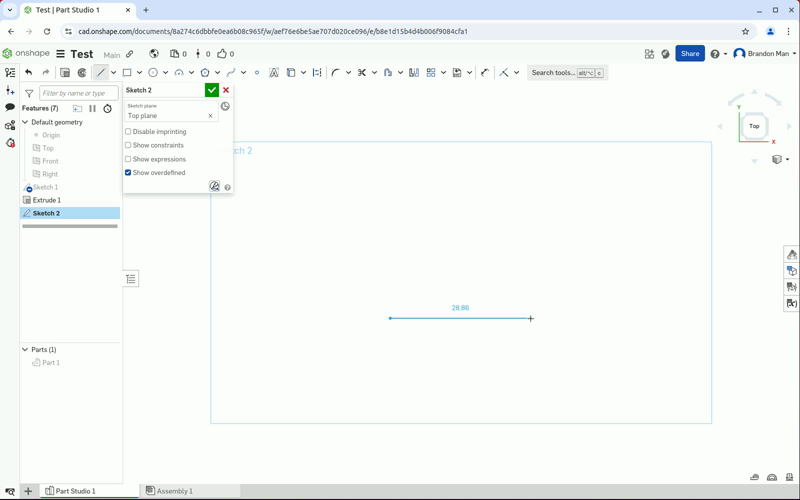
key_down(shift)
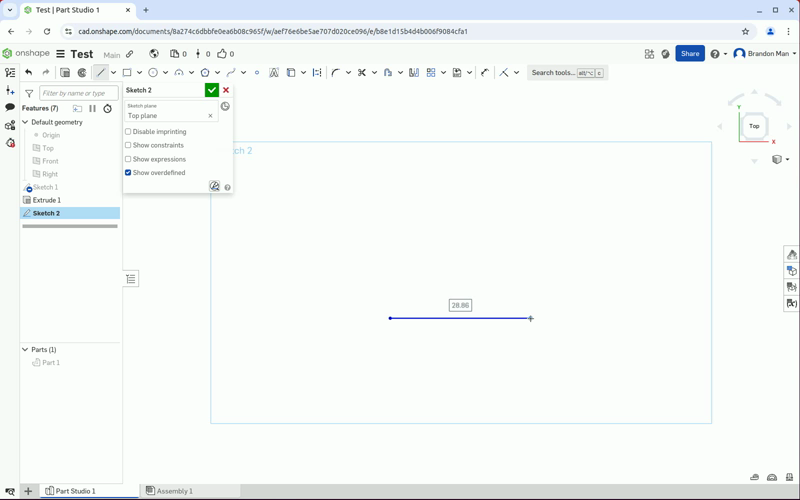
mouse_move(530, 247)
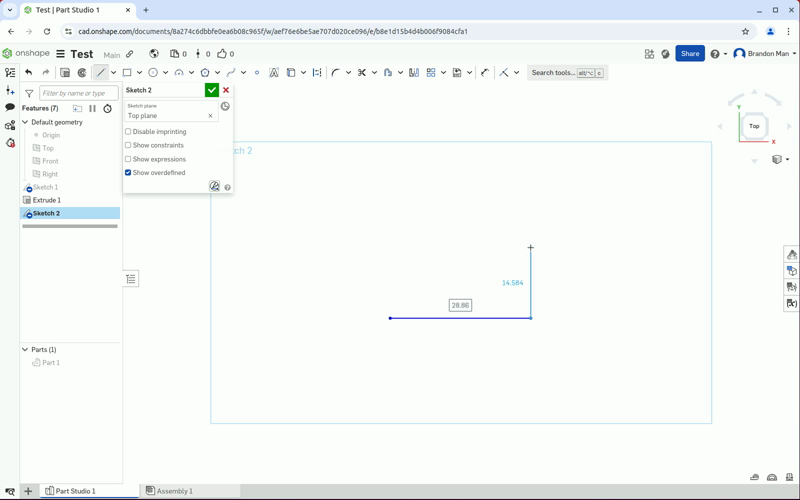
click(530, 247)
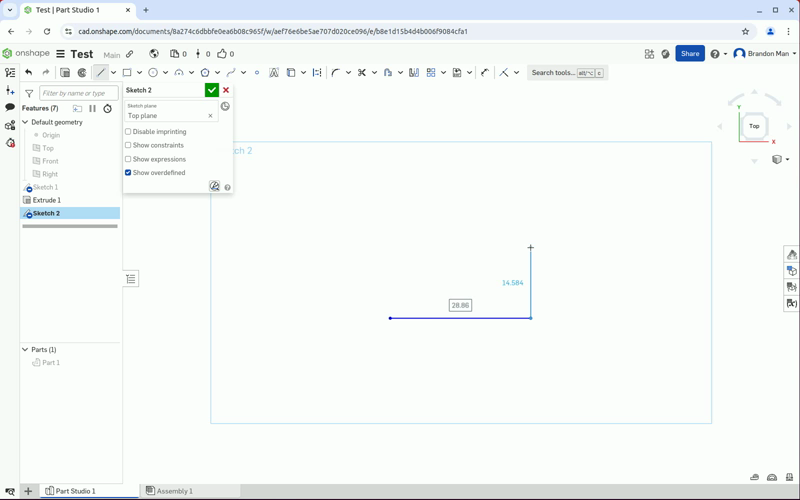
key_up(shift)
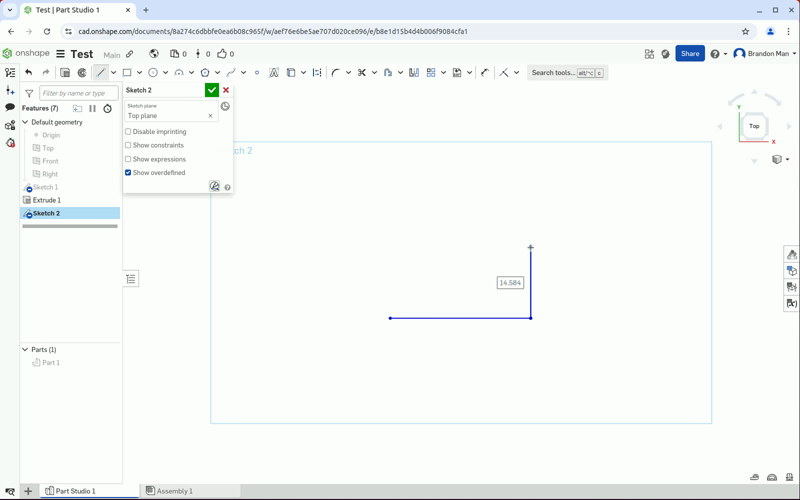
key_down(shift)
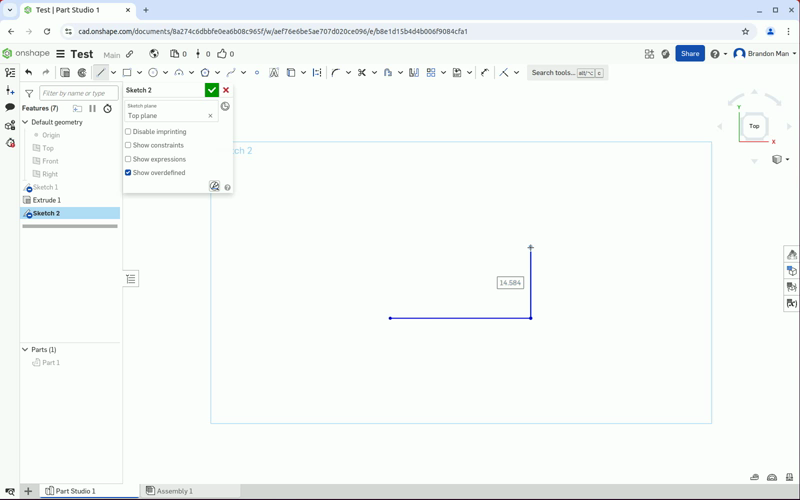
mouse_move(390, 318)
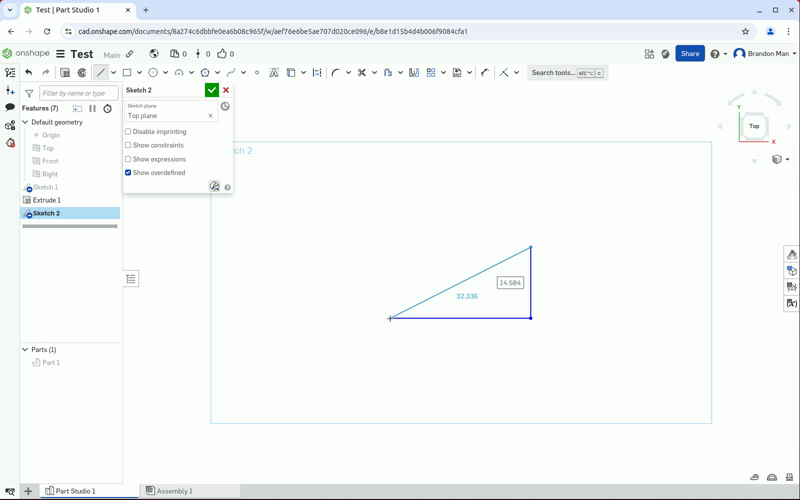
key_up(shift)
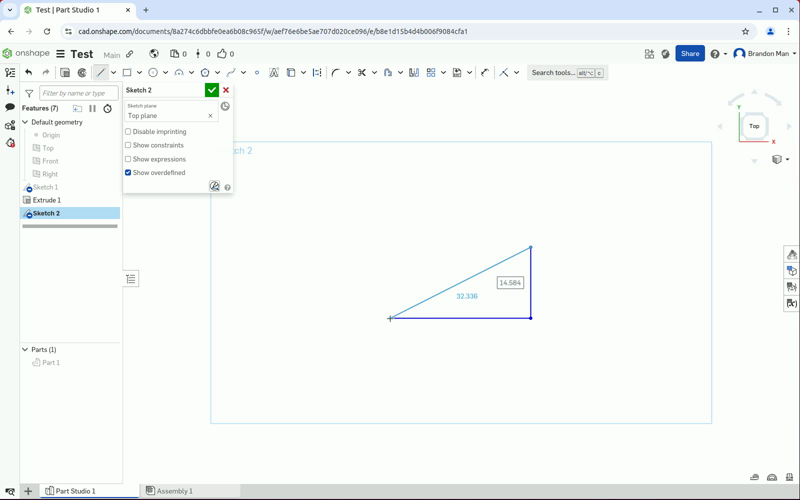
click(390, 318)
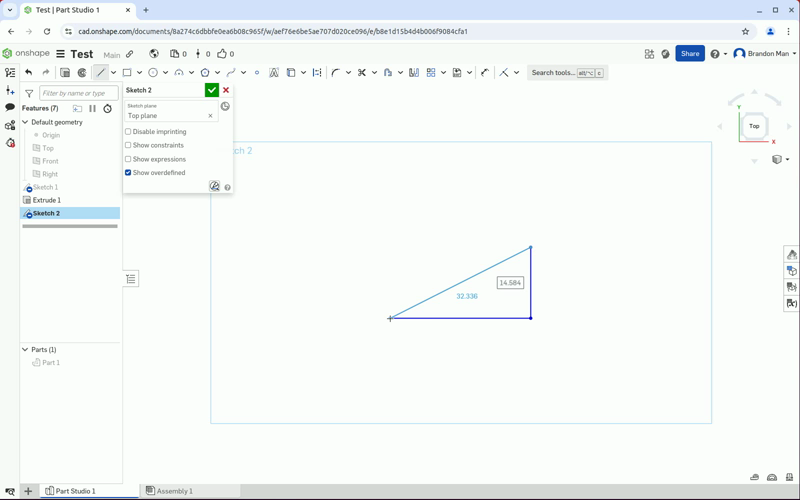
key(esc)
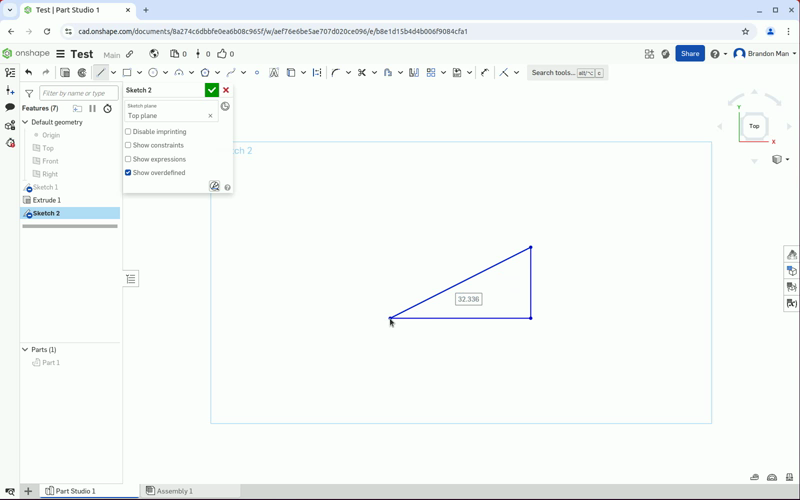
mouse_move(490, 279)
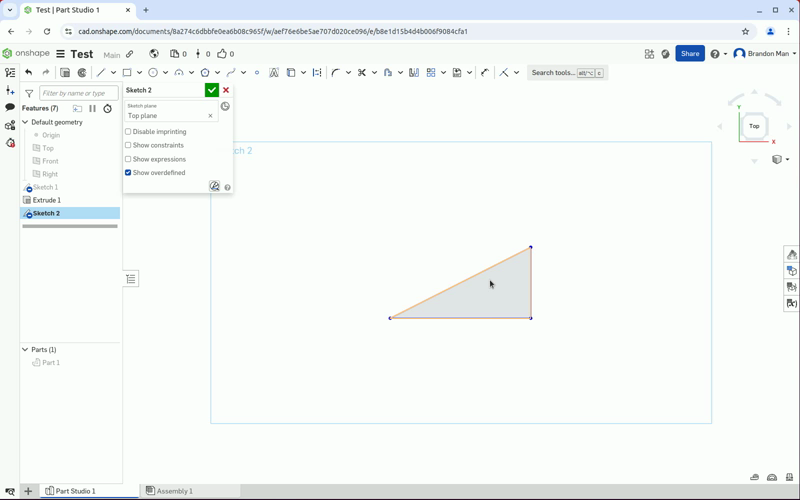
click(490, 279)
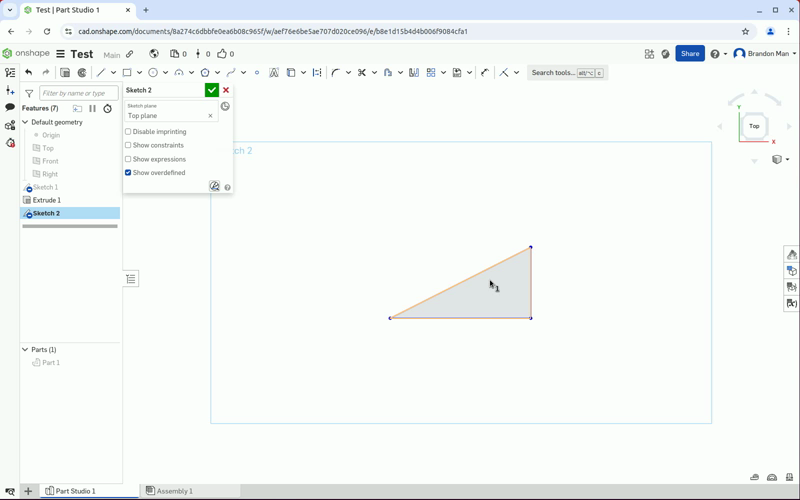
mouse_move(73, 352)
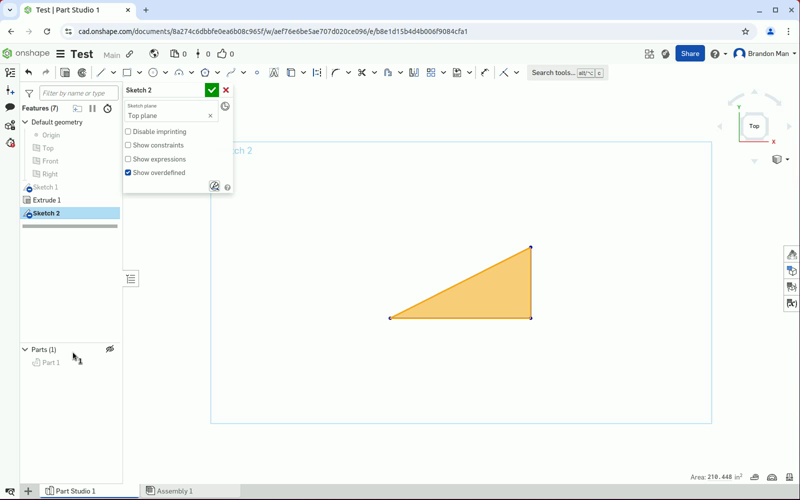
key(shift+y)
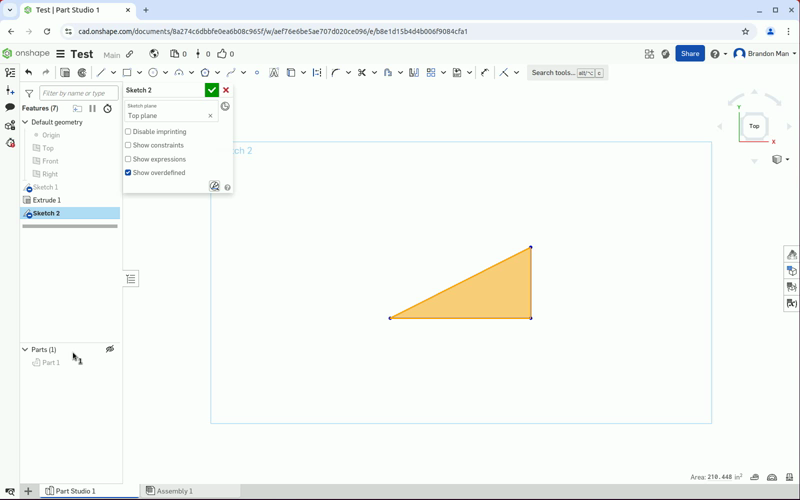
key(shift+e)
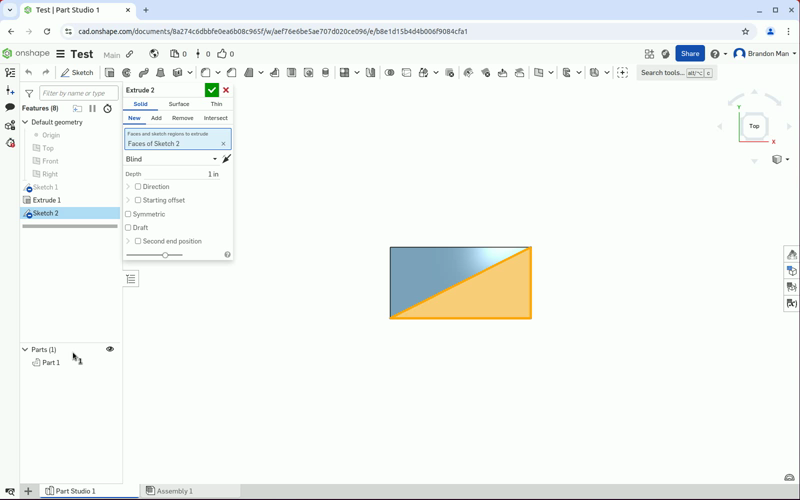
mouse_move(143, 106)
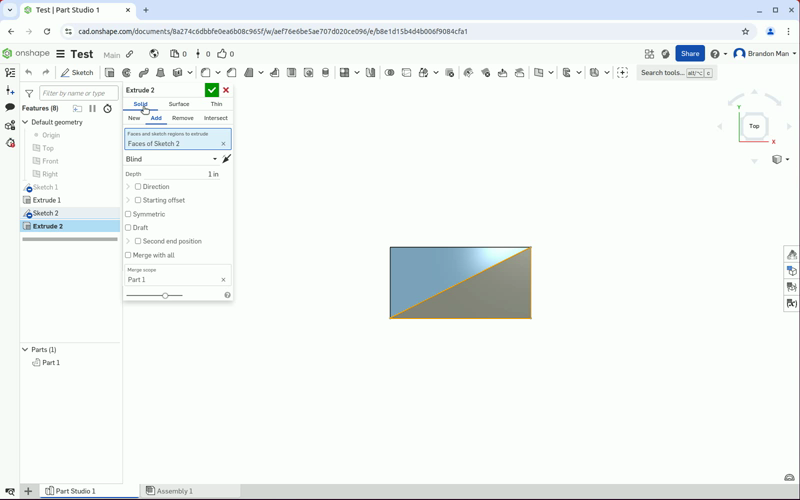
click(143, 106)
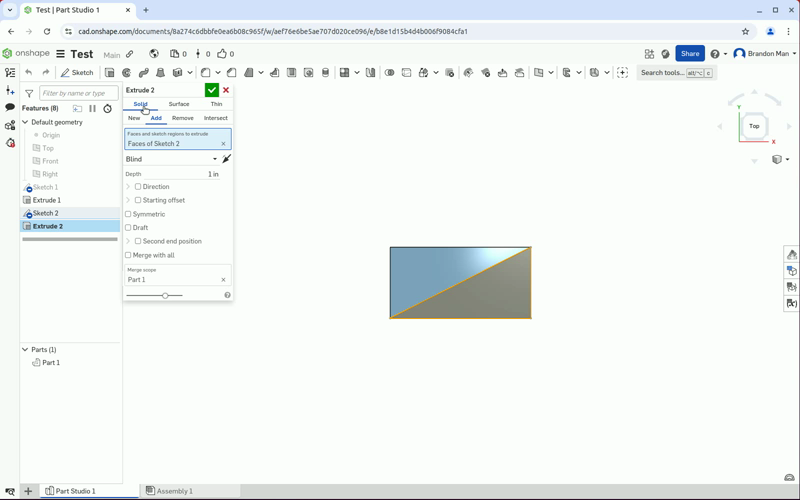
mouse_move(137, 120)
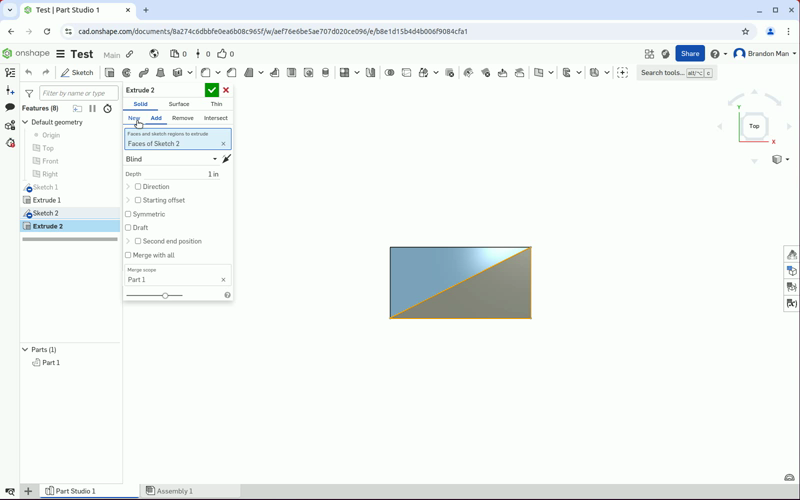
click(137, 120)
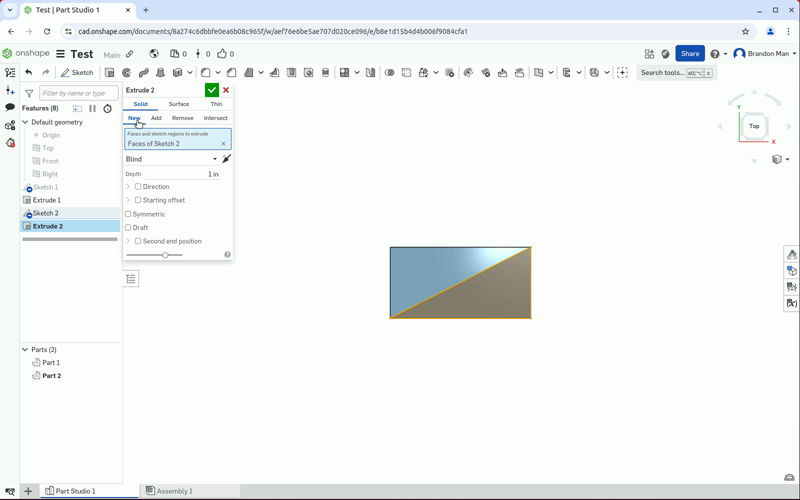
key(tab, 4)
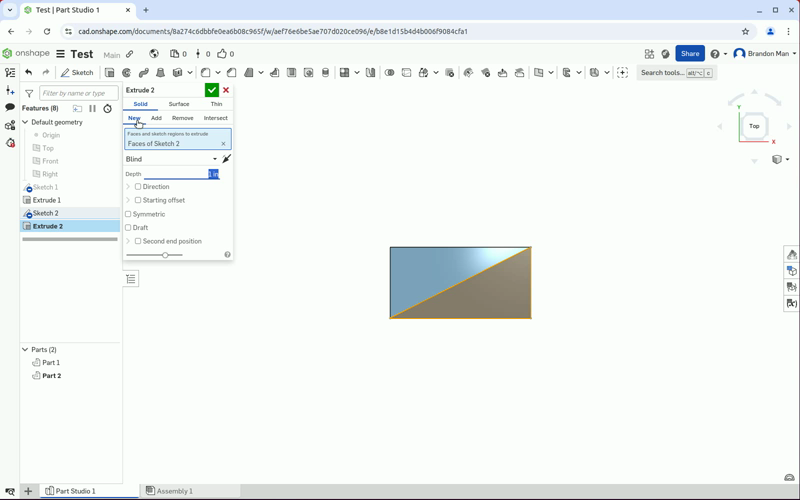
text(23.108)
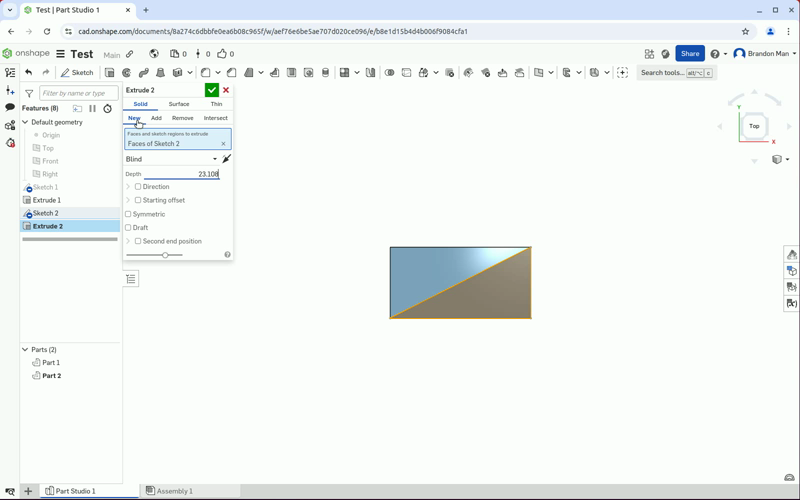
key(enter)
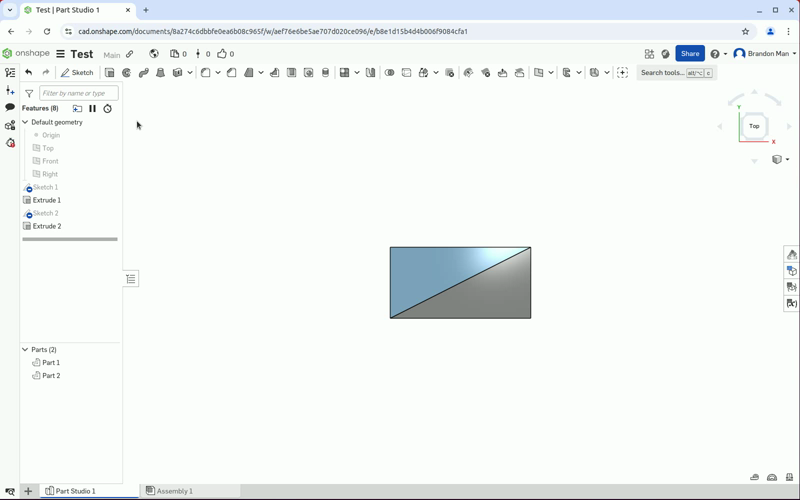
key(shift+h)
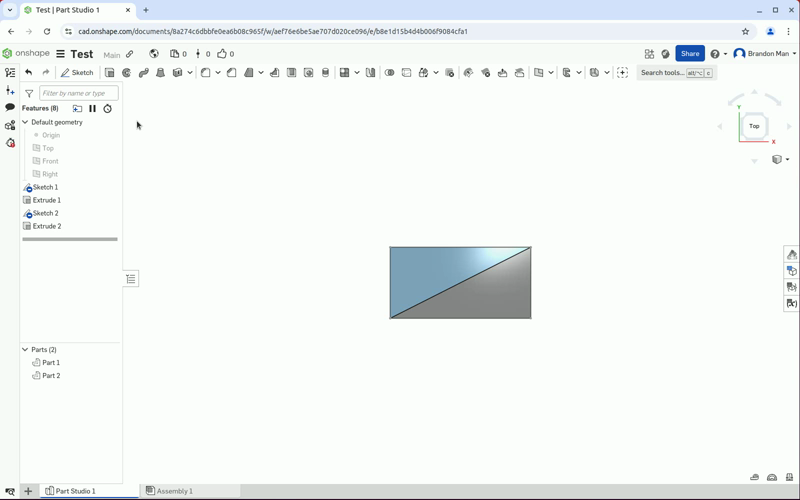
key(shift+h)
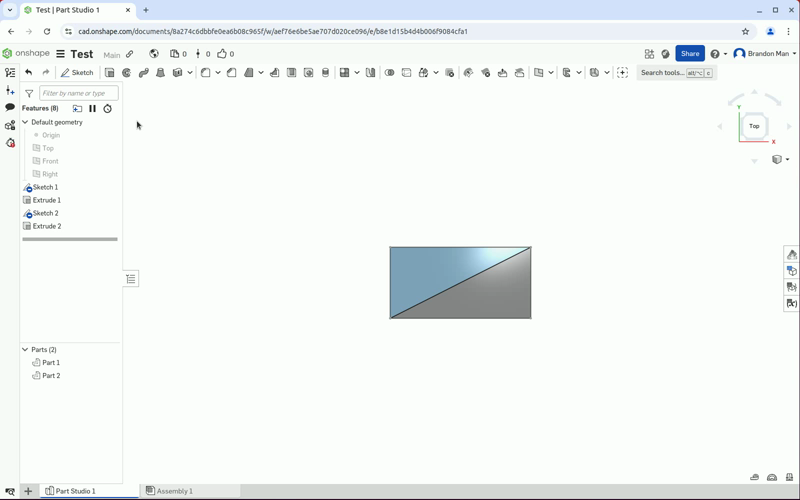
key(shift+7)
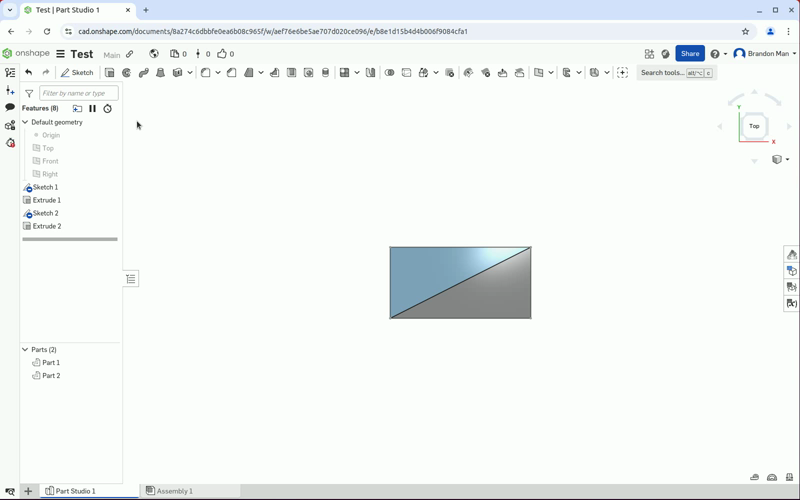
key(up, 3)
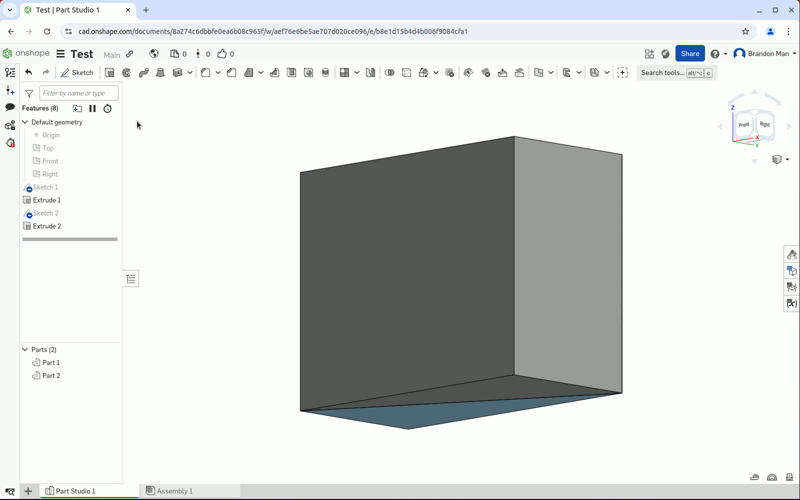
key(left, 3)
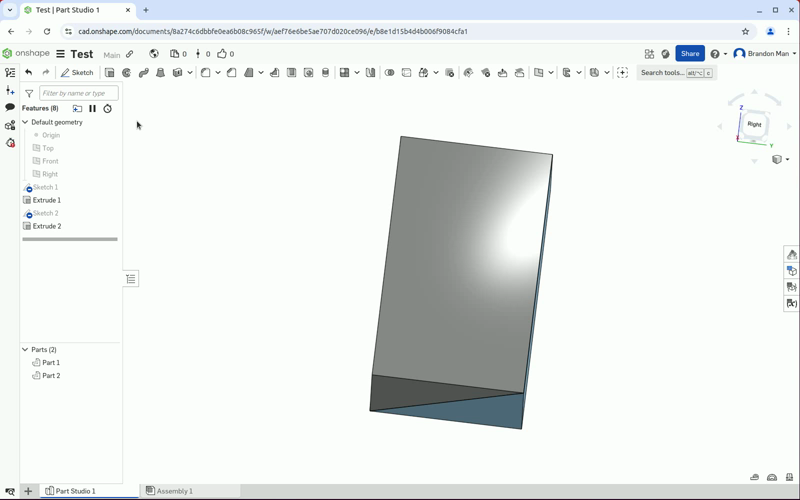
key(right, 3)
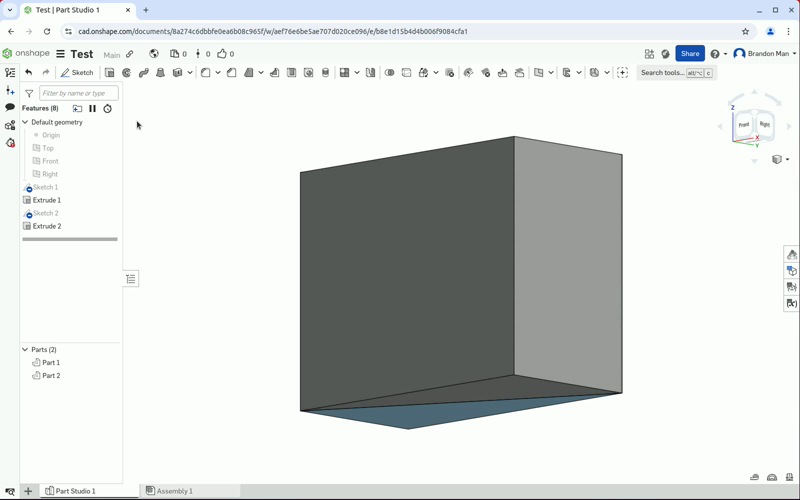
key(down, 3)
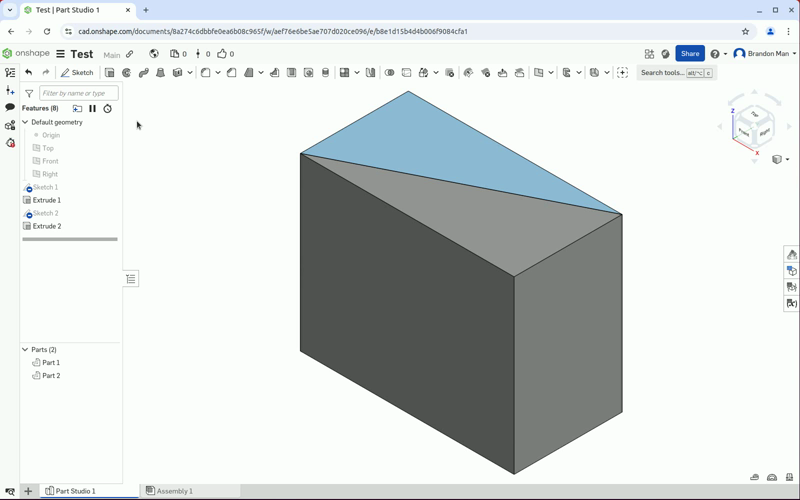
mouse_move(73, 189)
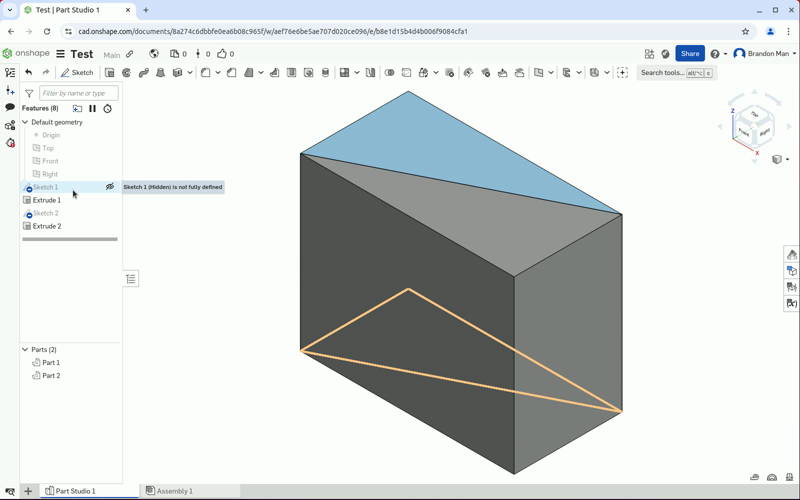
click(73, 189)